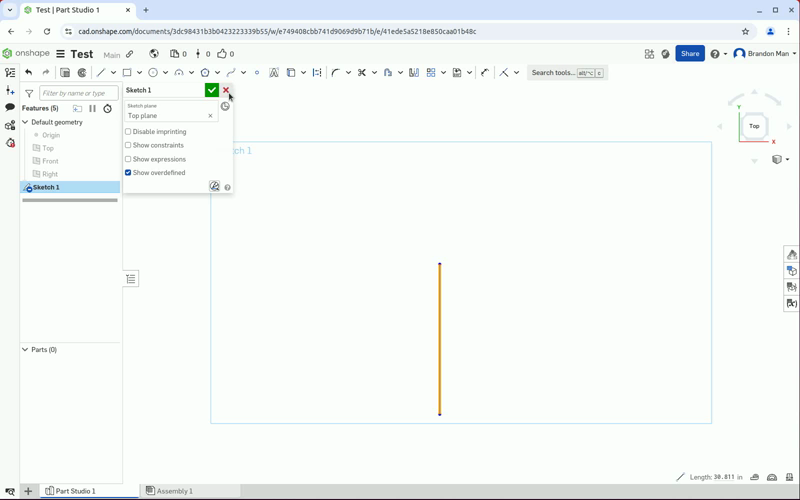
key(shift+h)
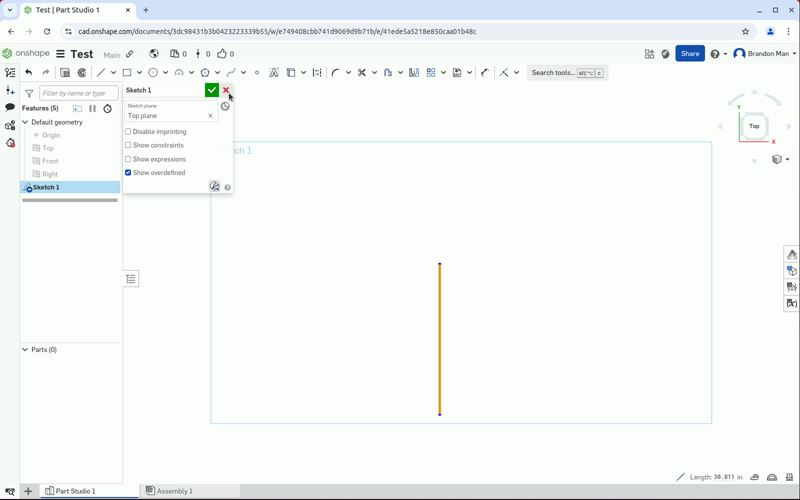
key(shift+s)
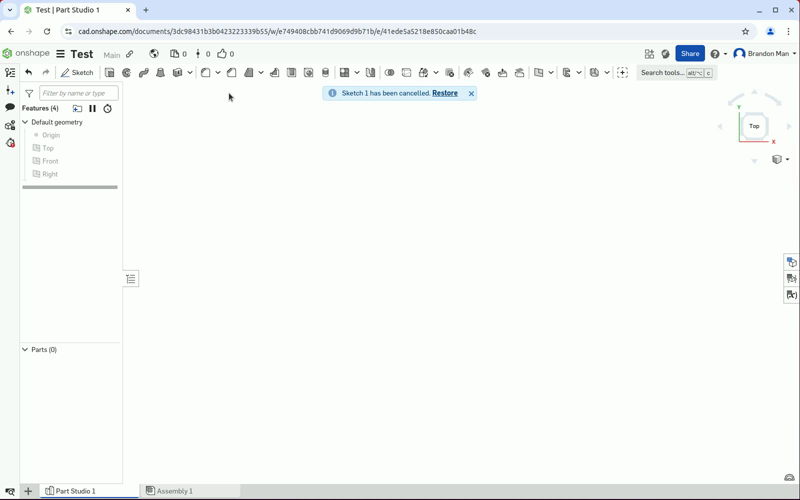
mouse_move(73, 150)
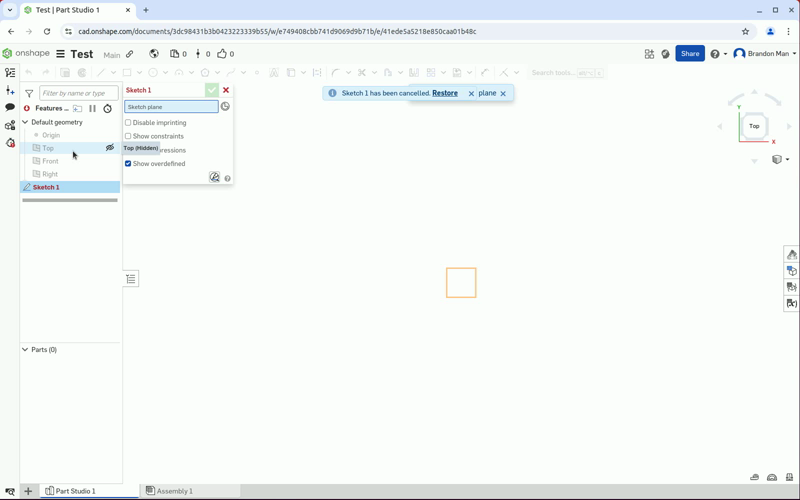
click(73, 150)
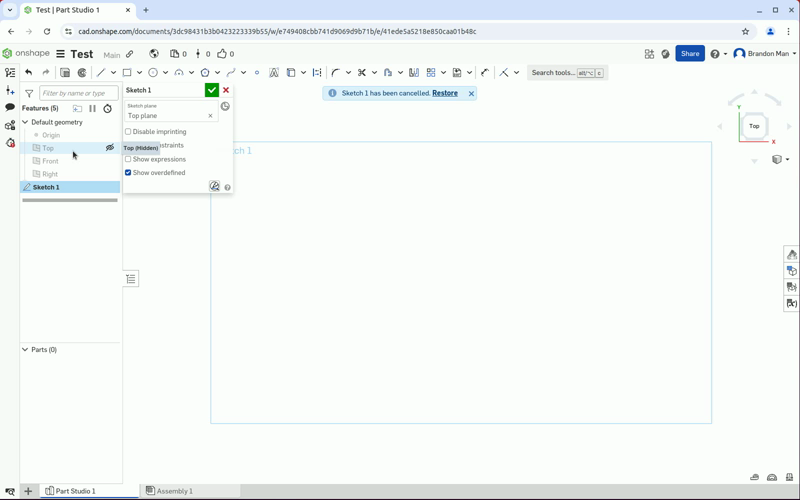
mouse_move(73, 352)
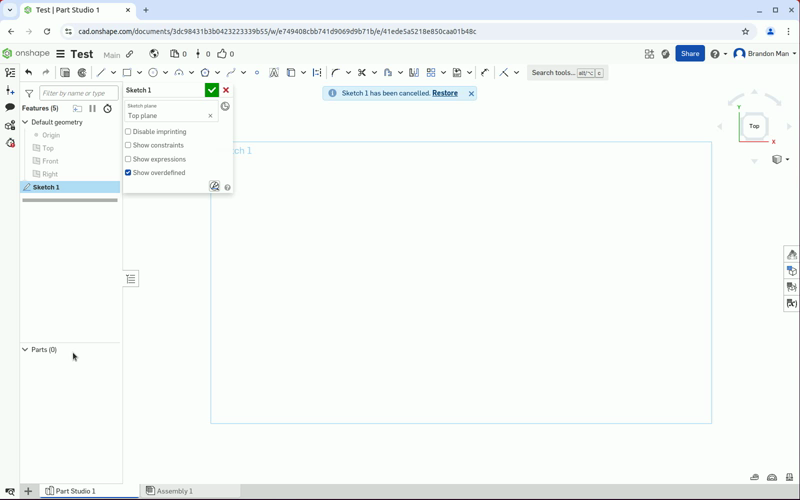
key(y)
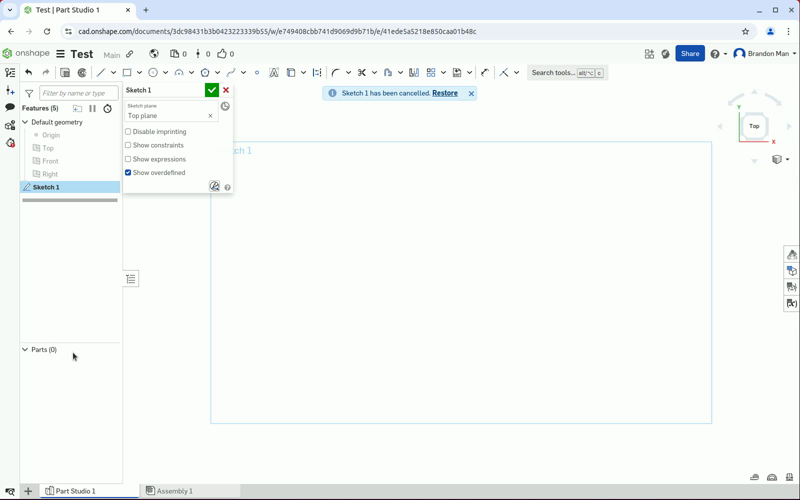
key(c)
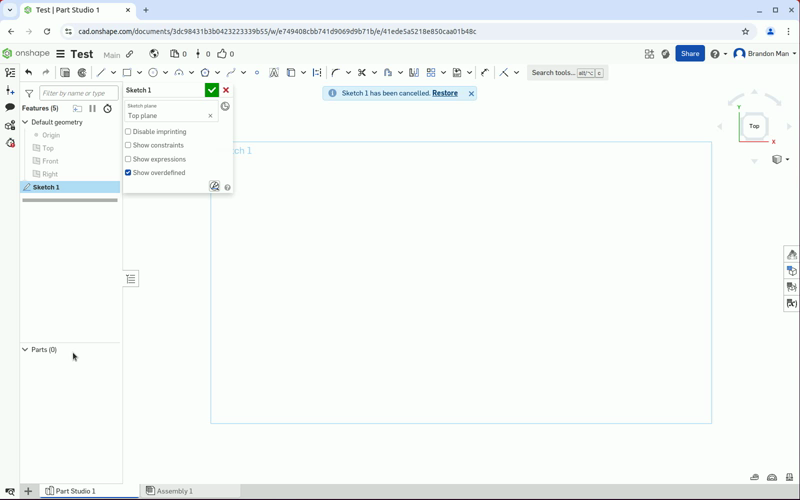
key_down(shift)
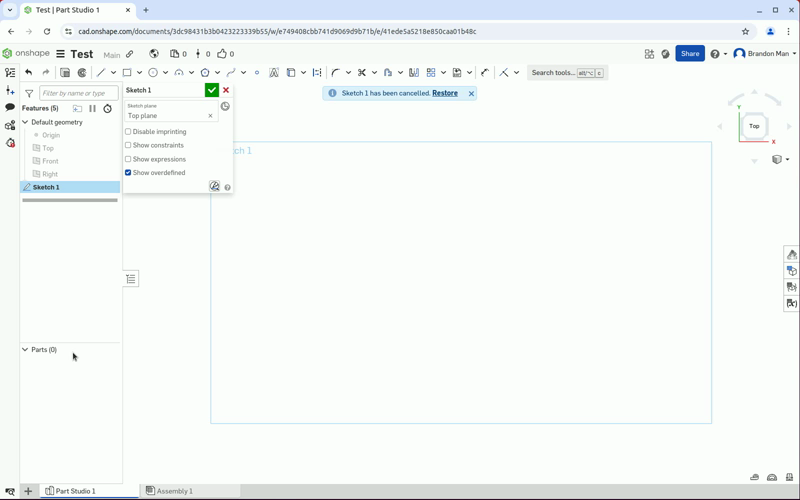
mouse_move(461, 282)
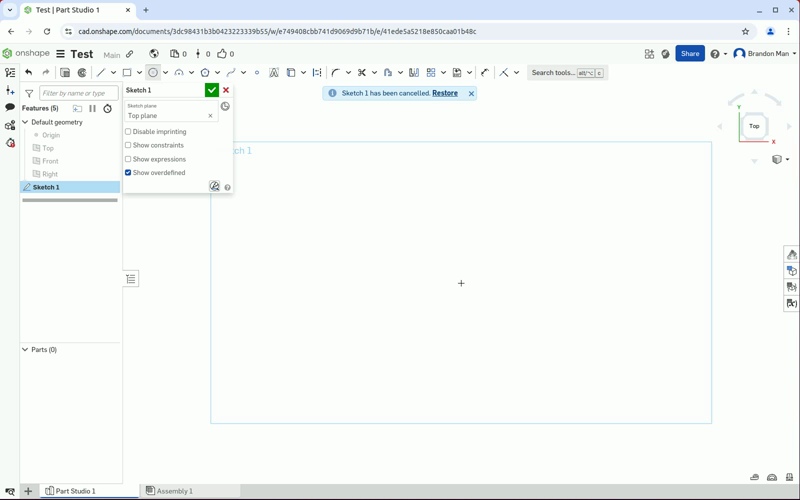
click(461, 282)
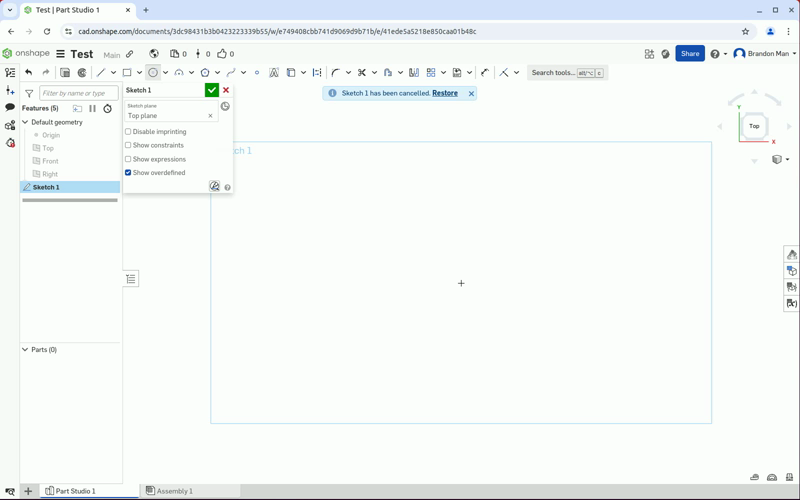
key_up(shift)
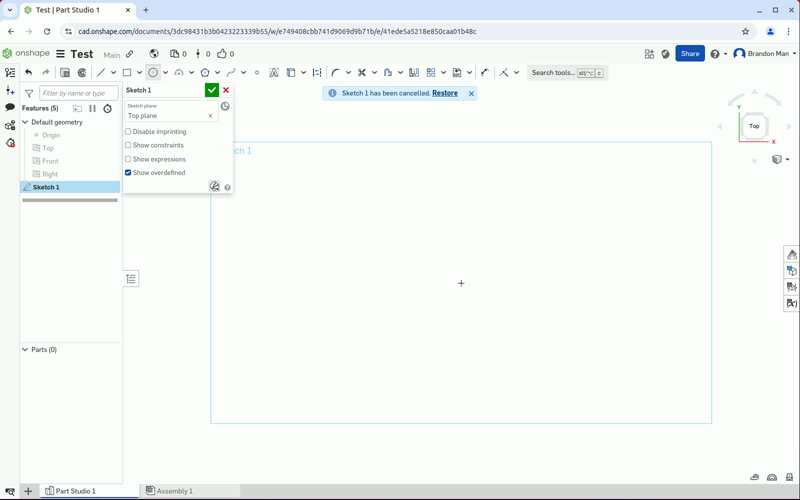
mouse_move(479, 282)
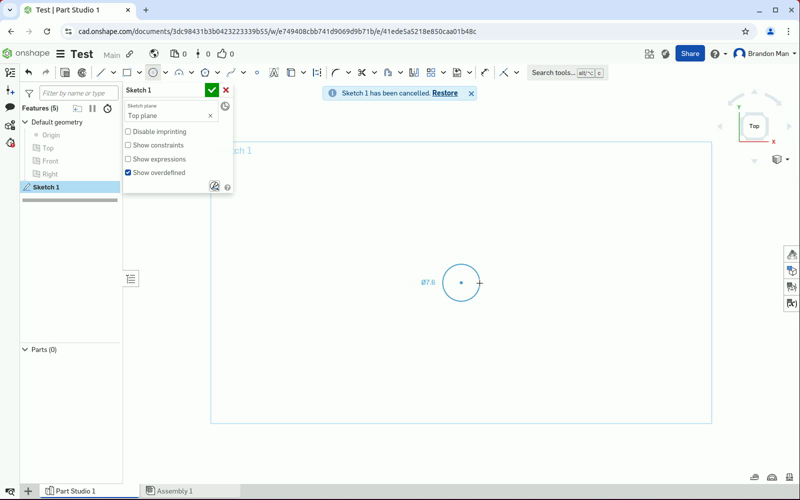
click(479, 282)
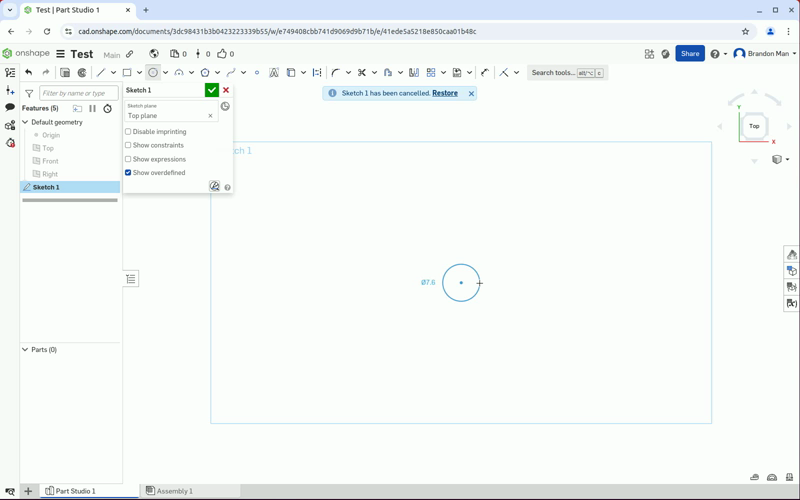
key(esc)
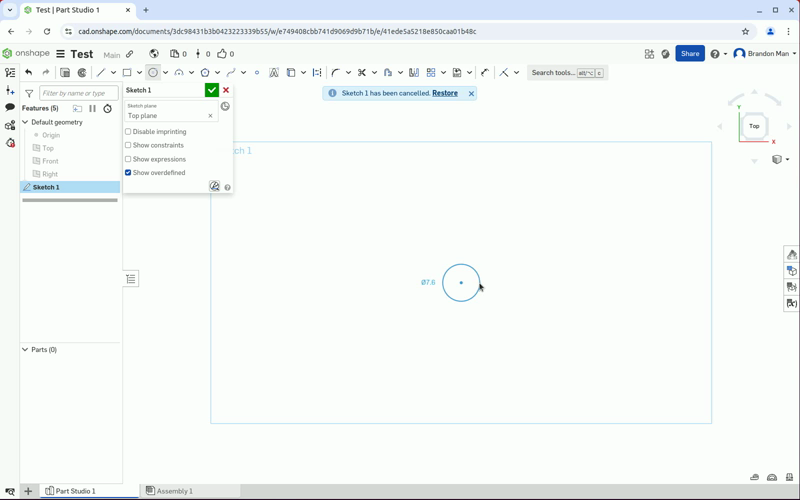
mouse_move(466, 276)
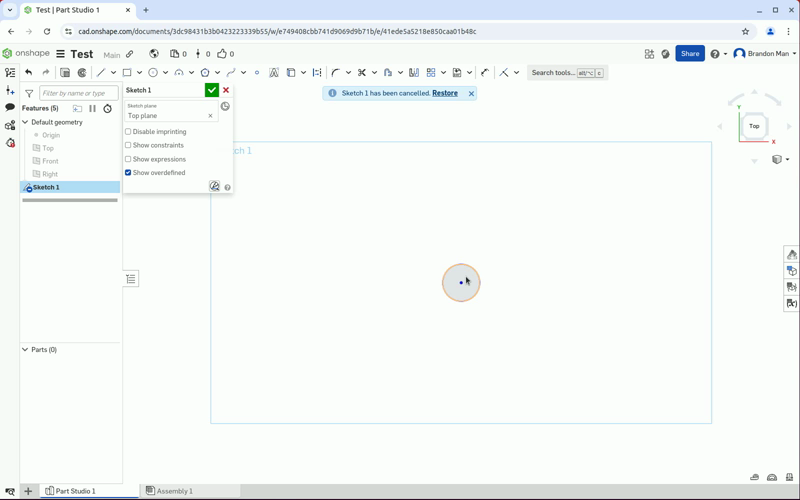
scroll(6)
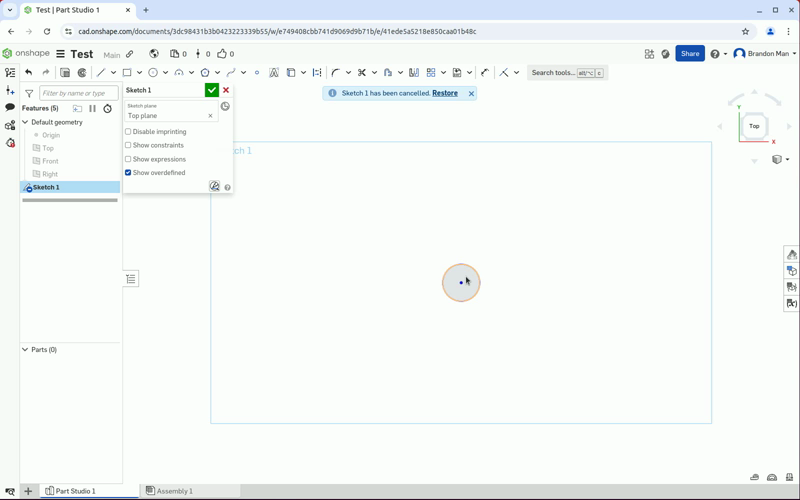
scroll(6)
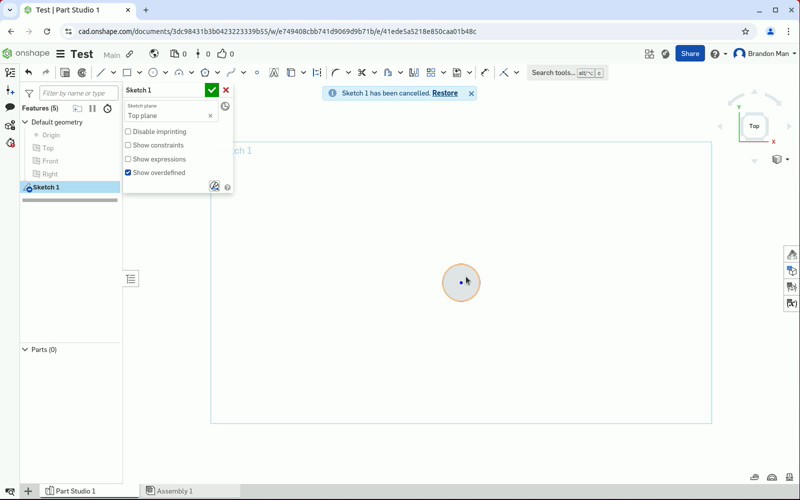
scroll(6)
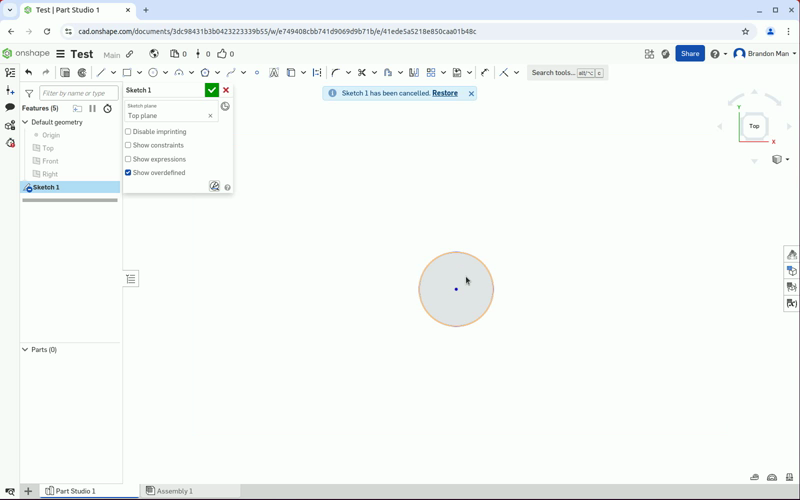
scroll(6)
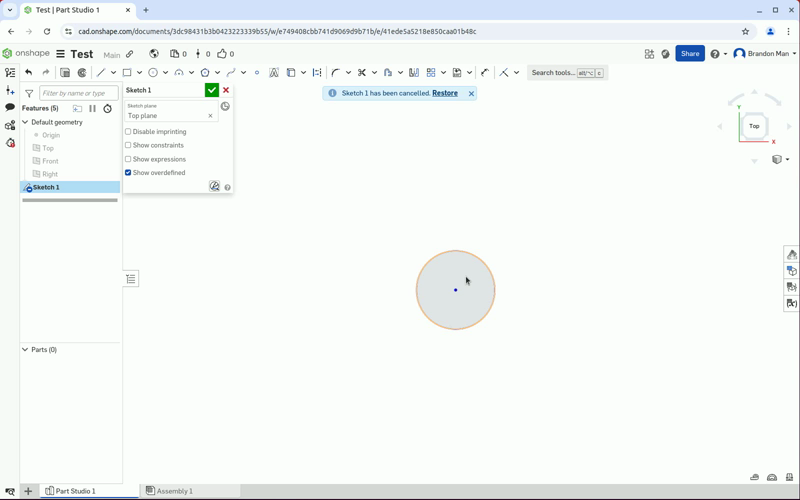
scroll(6)
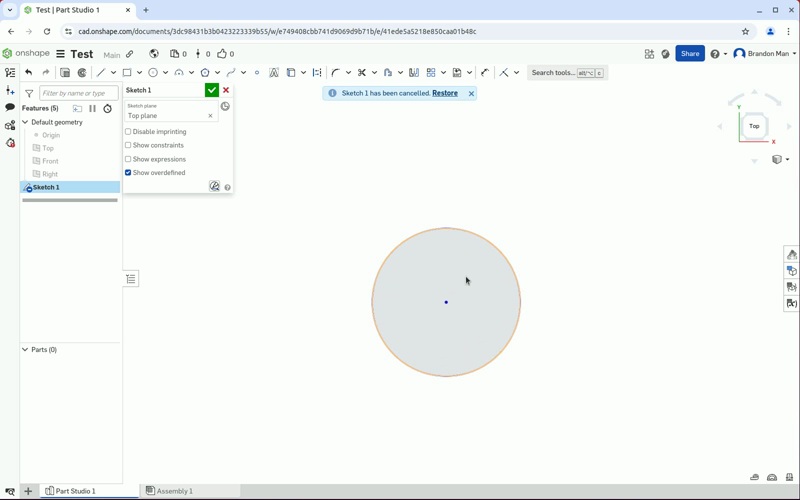
scroll(6)
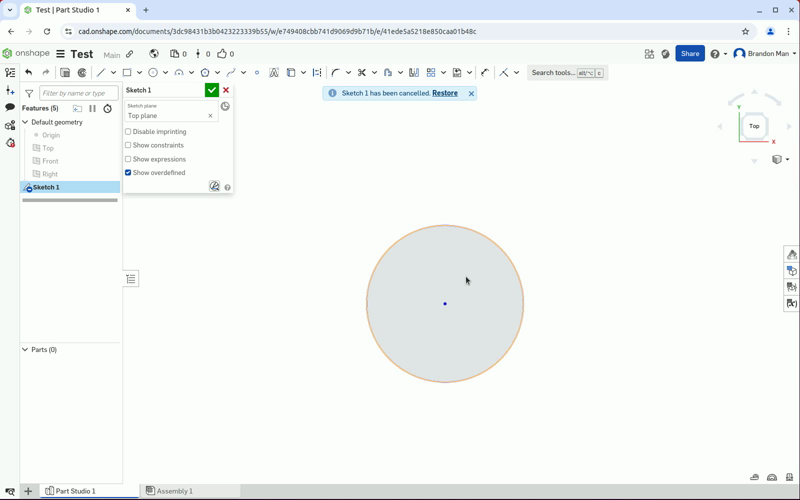
scroll(6)
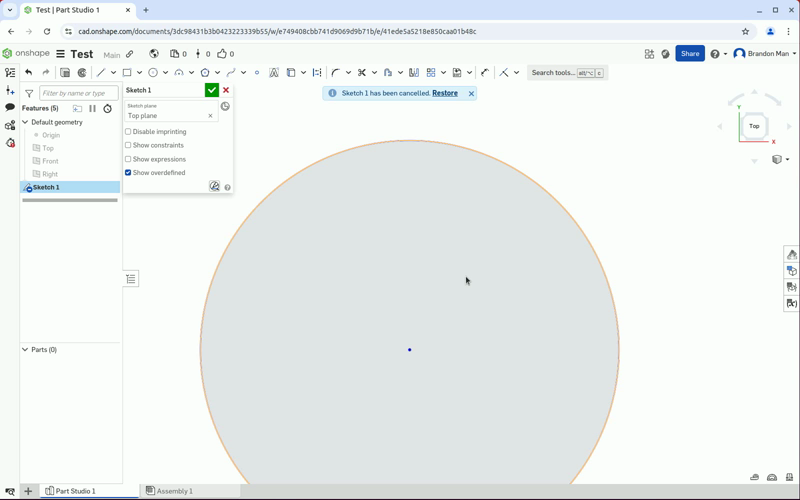
click(466, 276)
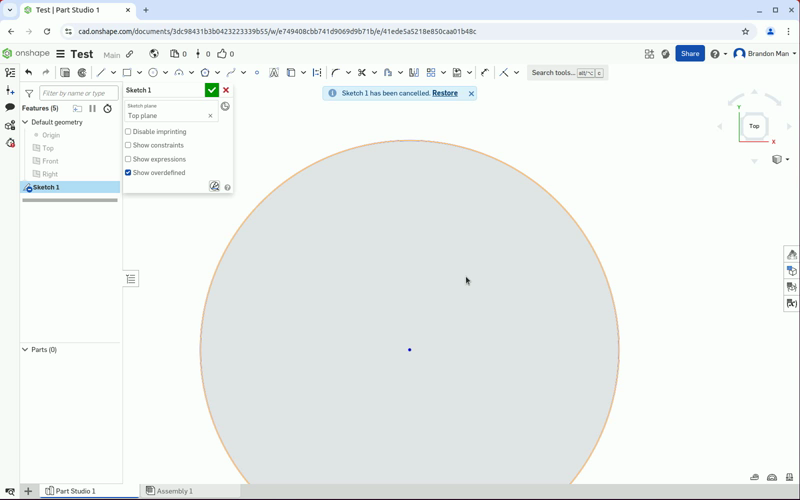
scroll(-6)
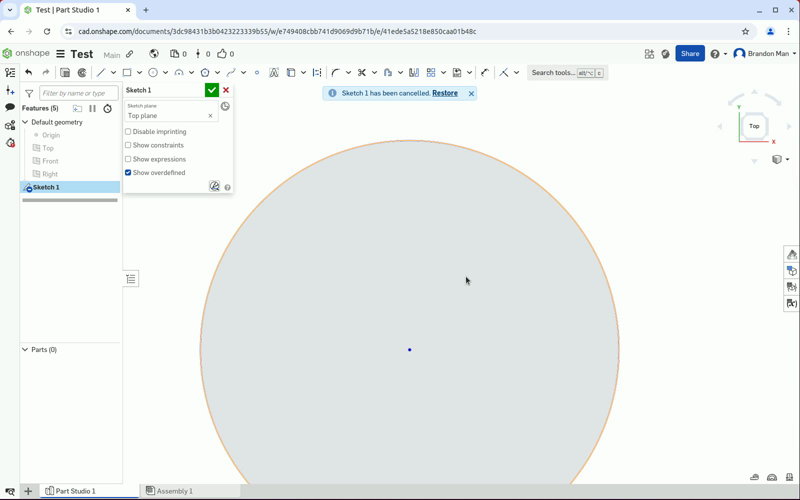
scroll(-6)
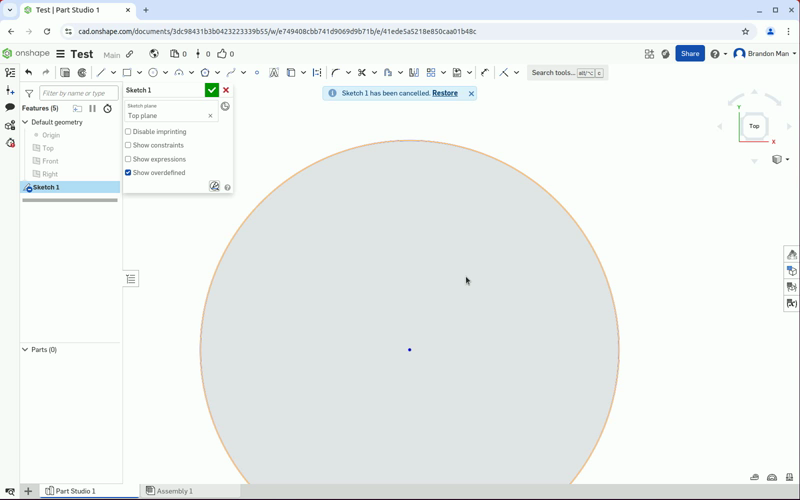
scroll(-6)
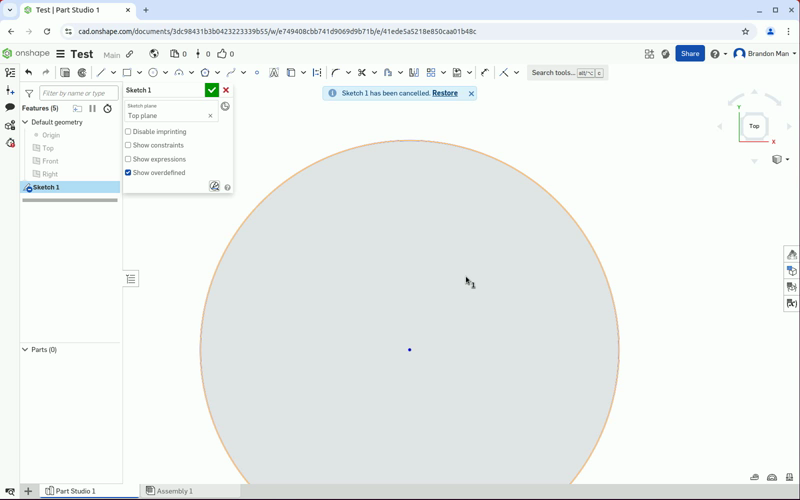
scroll(-6)
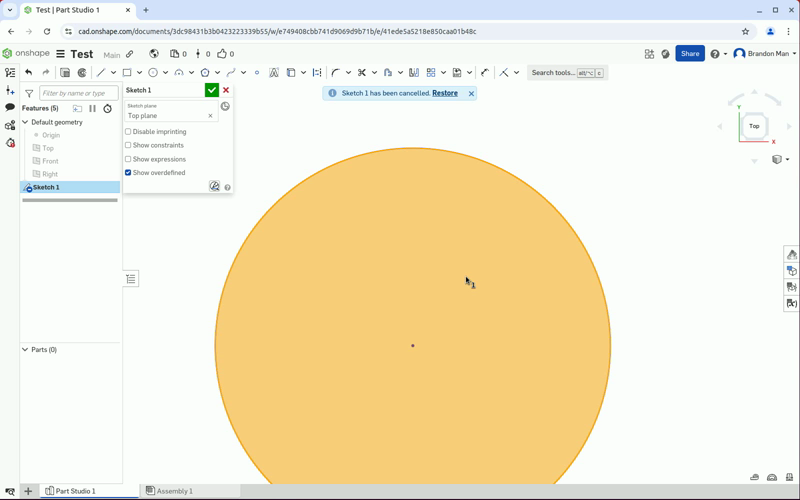
scroll(-6)
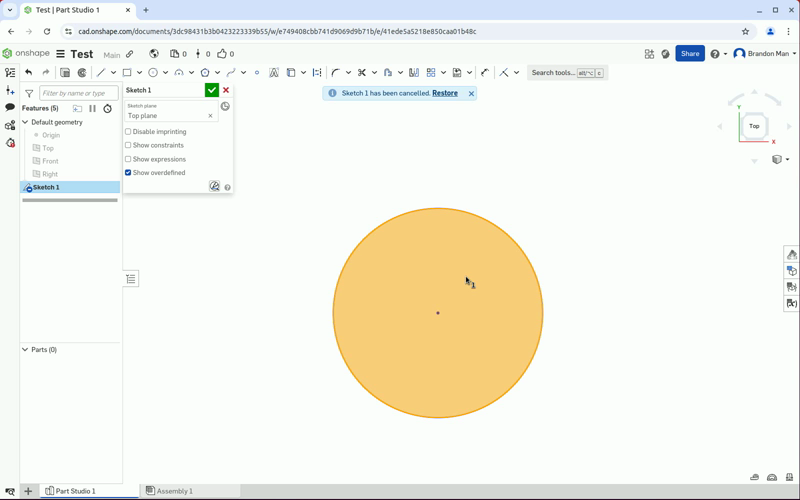
scroll(-6)
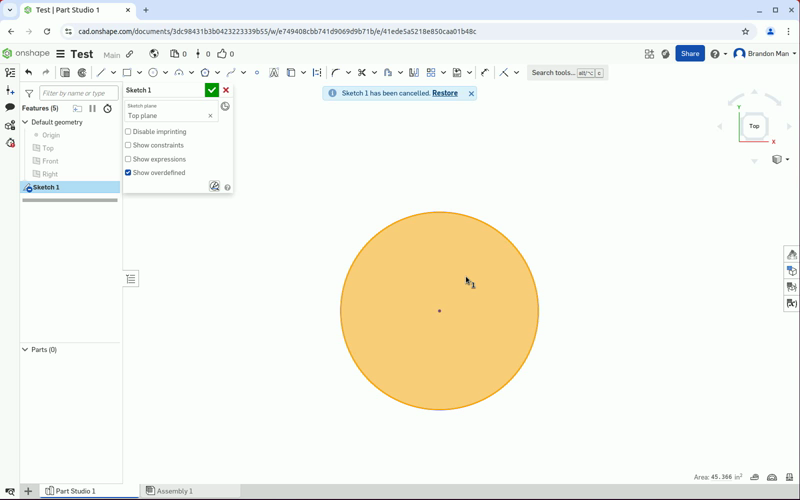
scroll(-6)
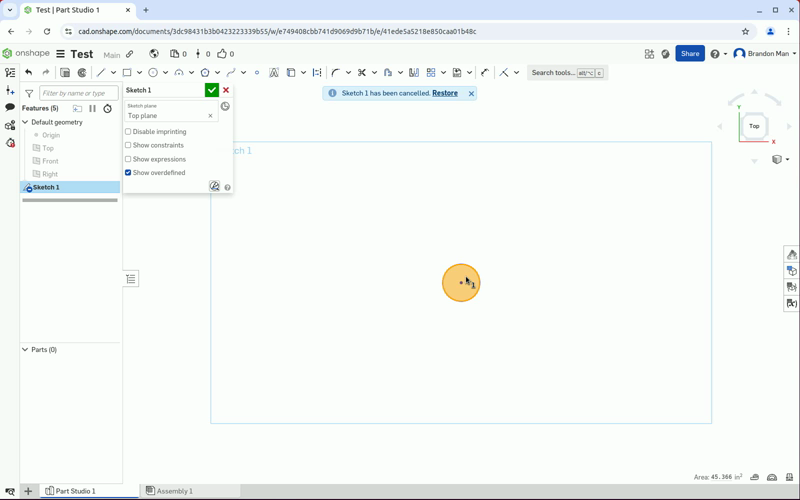
mouse_move(73, 352)
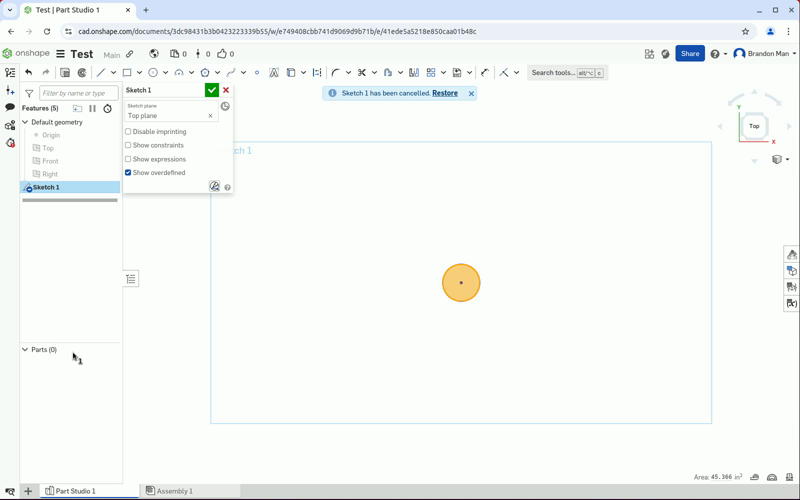
key(shift+y)
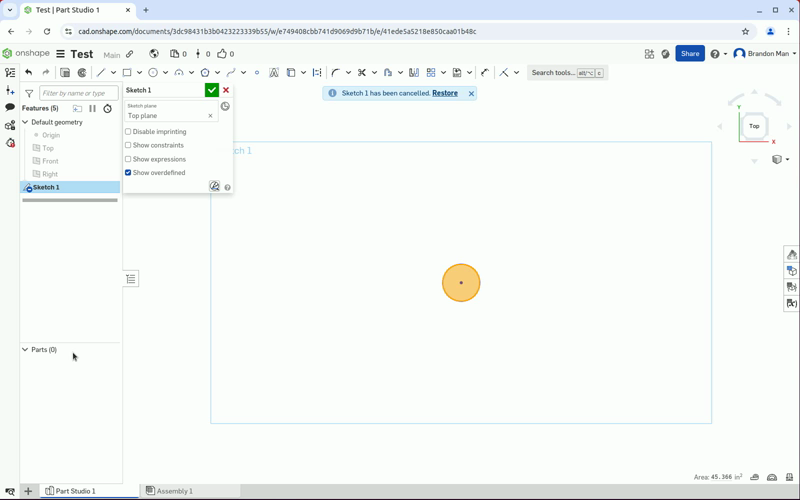
key(shift+e)
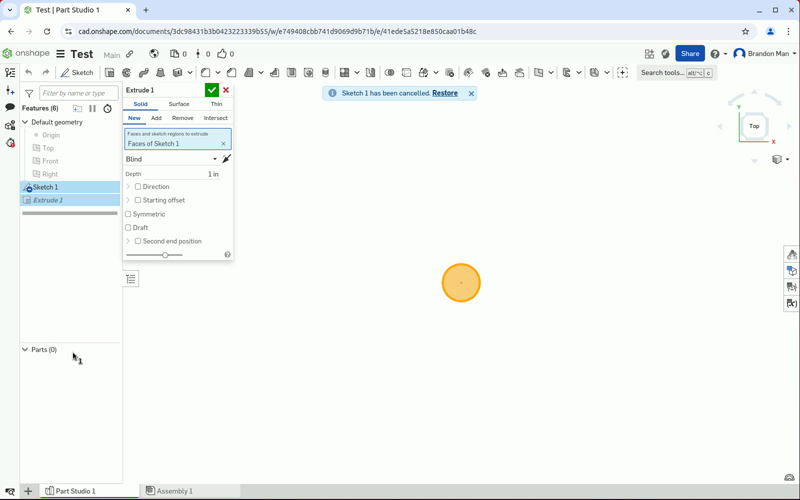
mouse_move(143, 106)
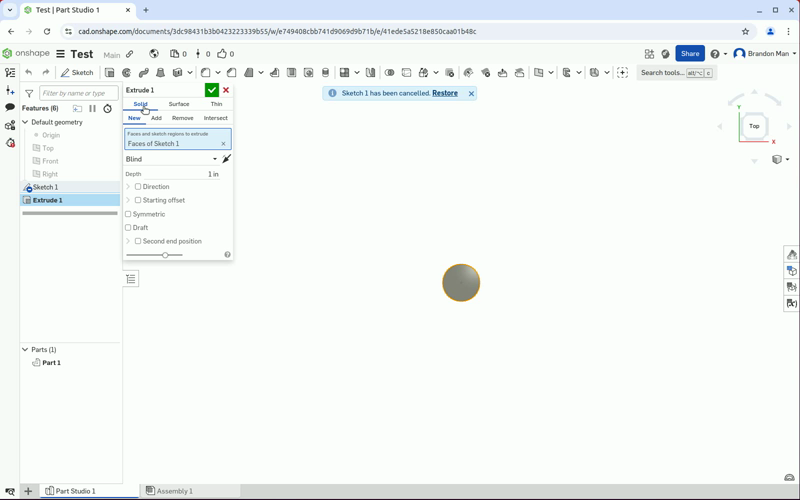
click(143, 106)
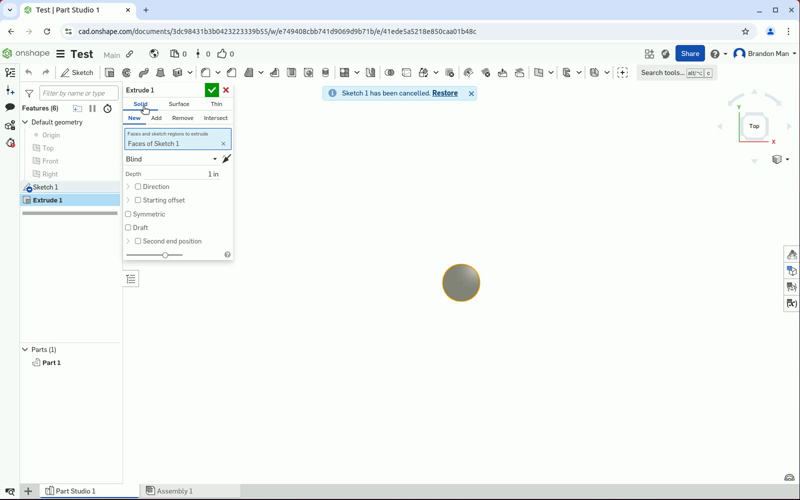
mouse_move(137, 120)
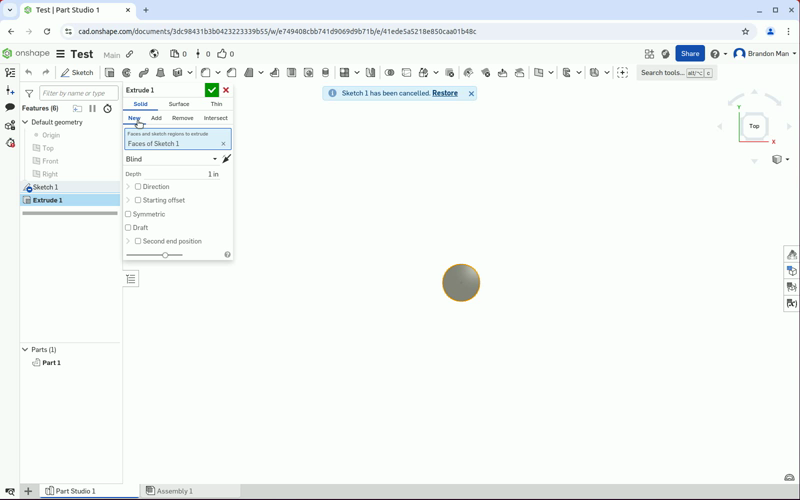
click(137, 120)
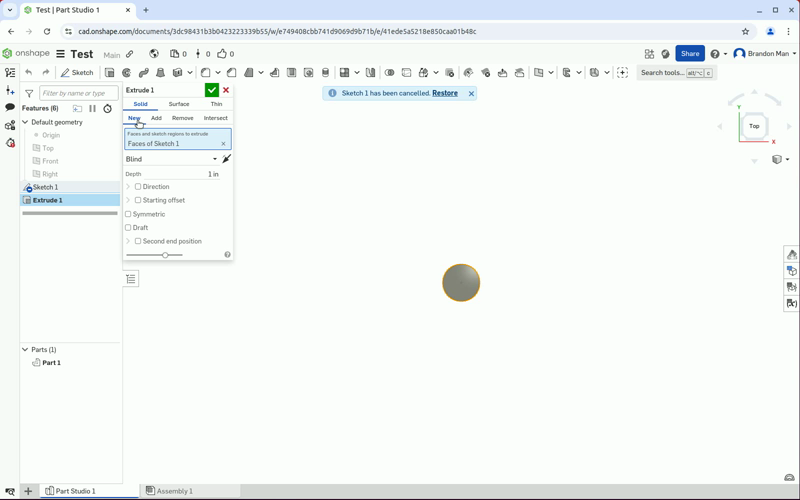
key(tab, 4)
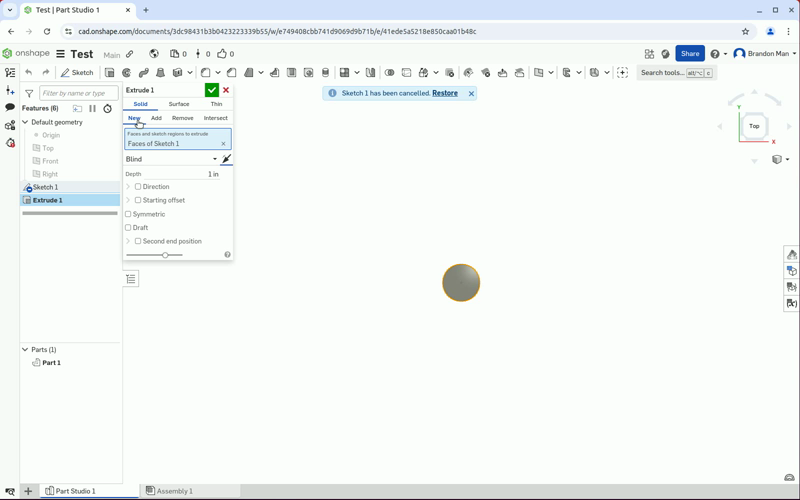
text(-23.108)
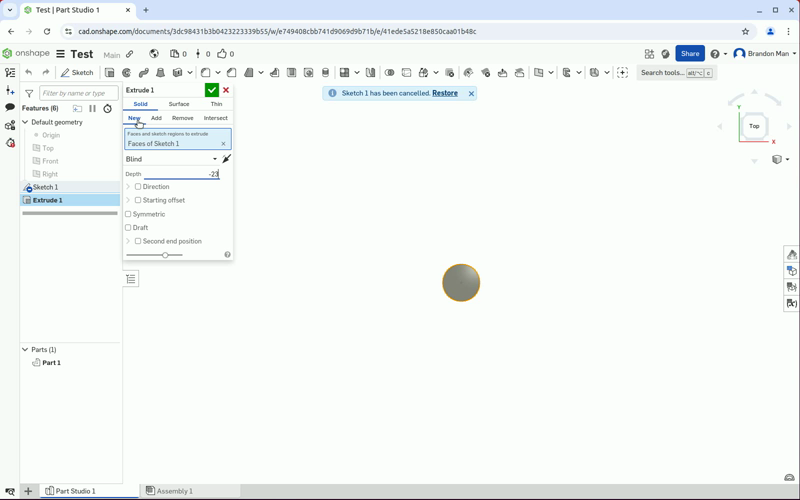
key(enter)
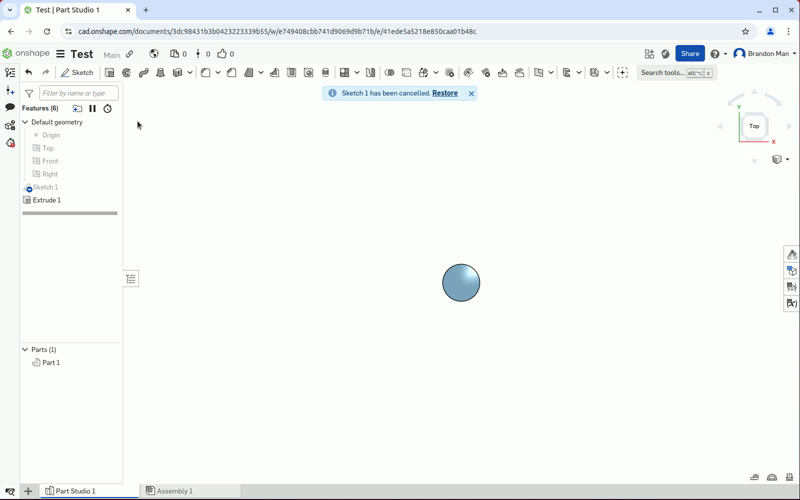
key(shift+h)
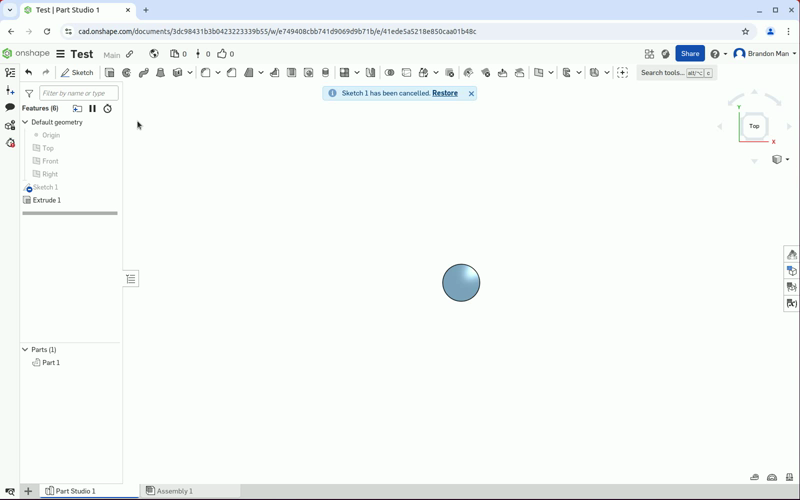
key(shift+h)
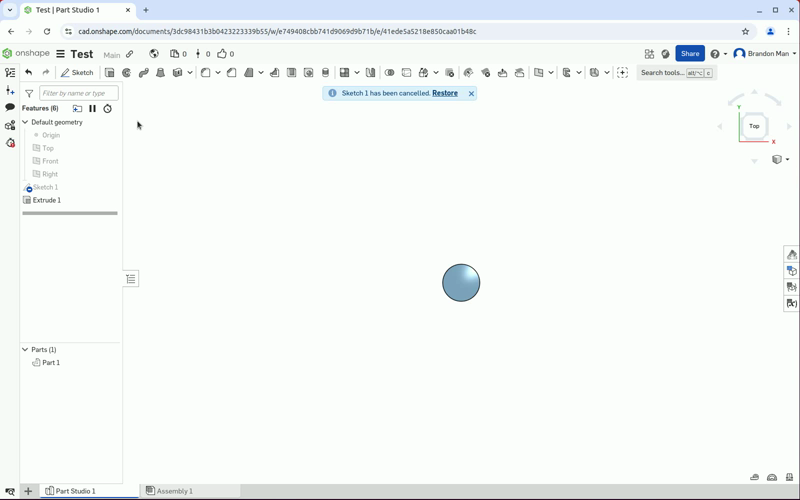
mouse_move(73, 189)
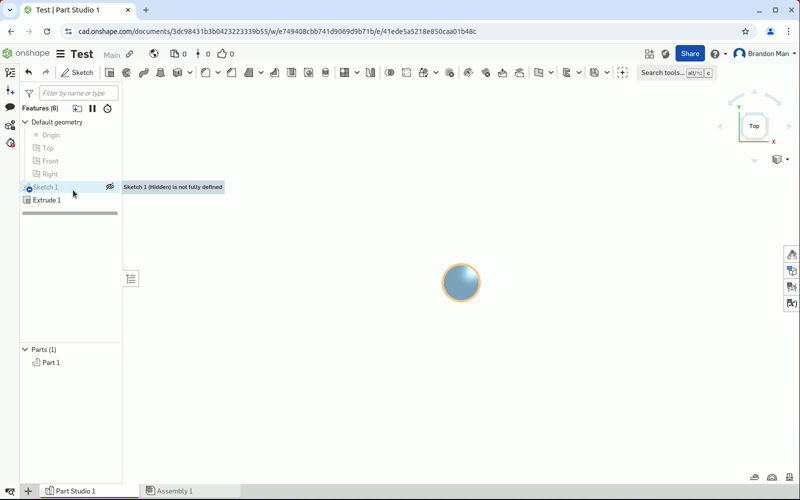
click(73, 189)
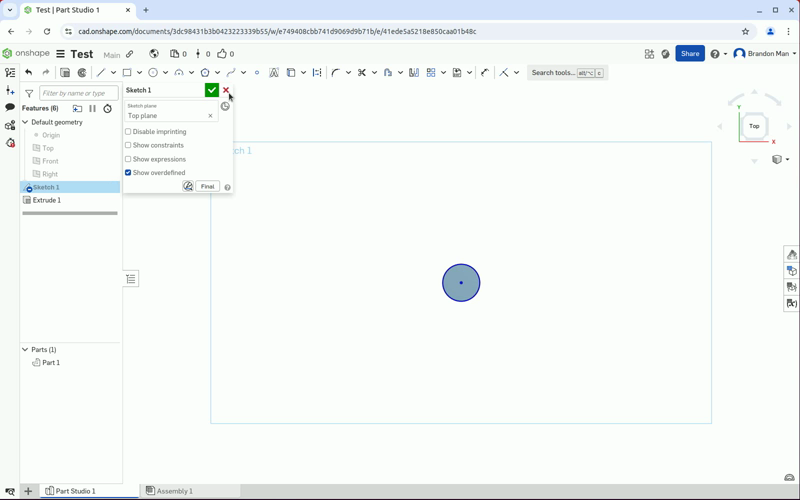
mouse_move(229, 92)
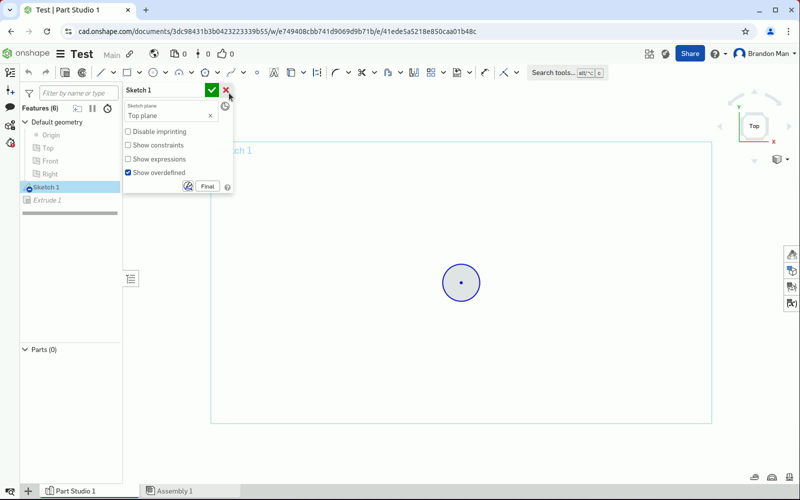
click(229, 92)
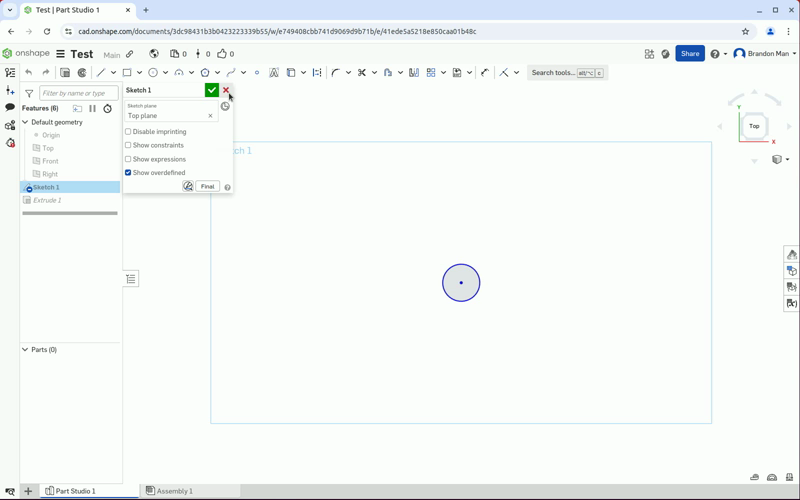
key(shift+s)
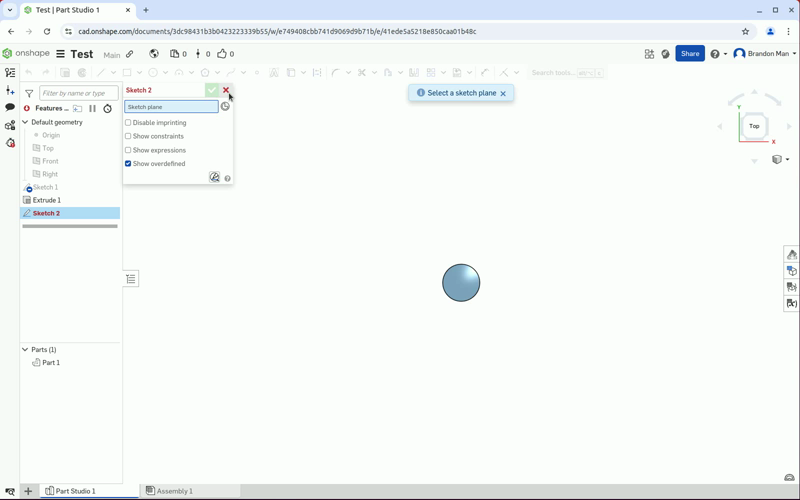
mouse_move(73, 150)
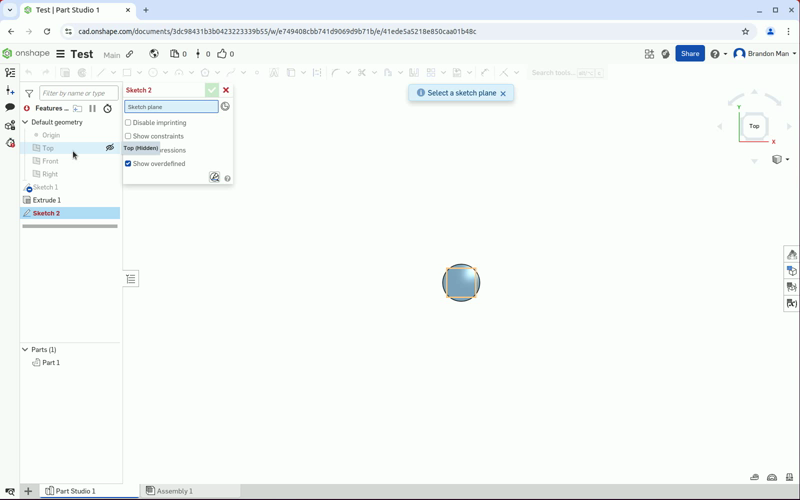
click(73, 150)
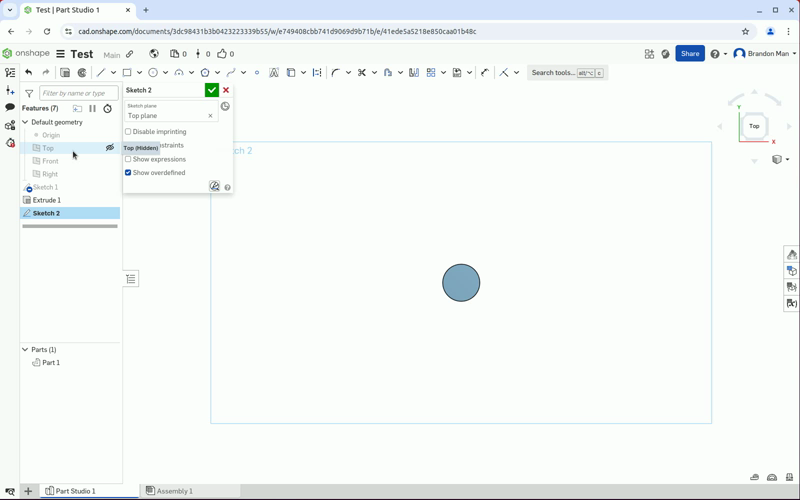
mouse_move(73, 352)
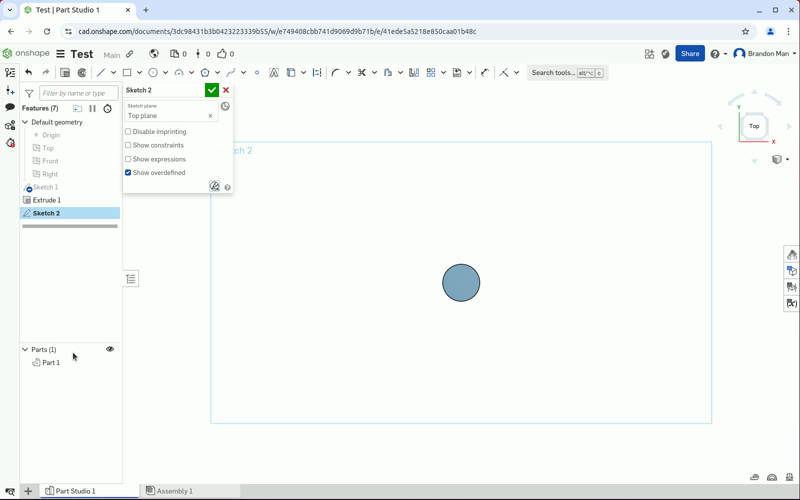
key(y)
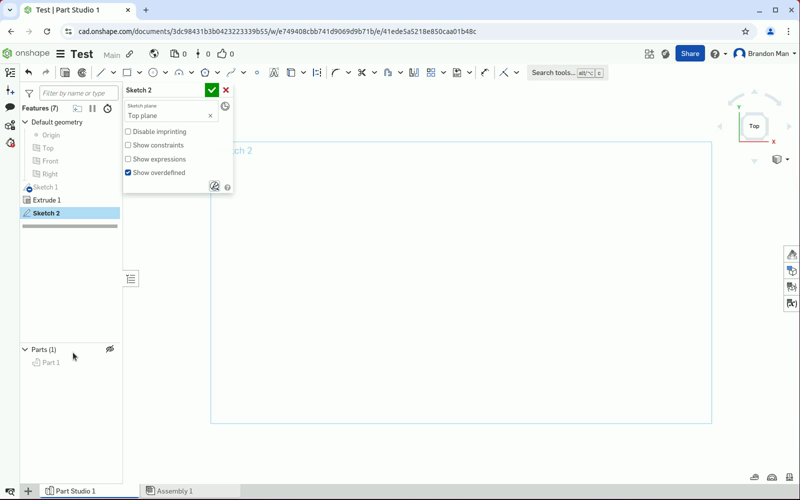
key(c)
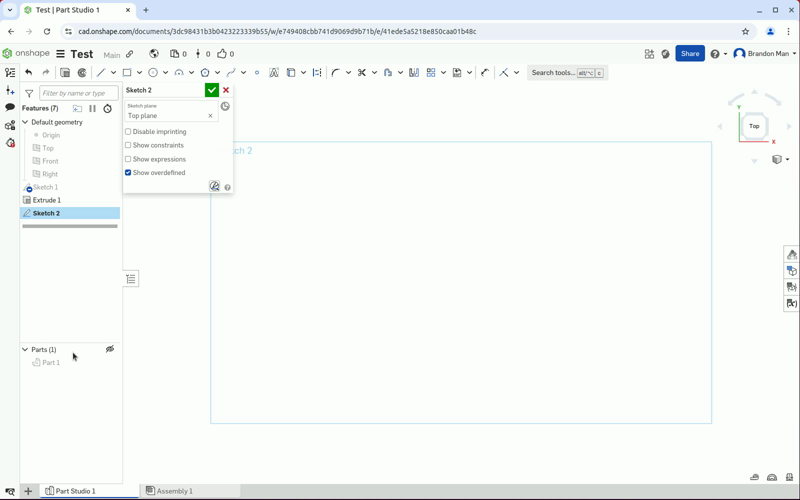
key_down(shift)
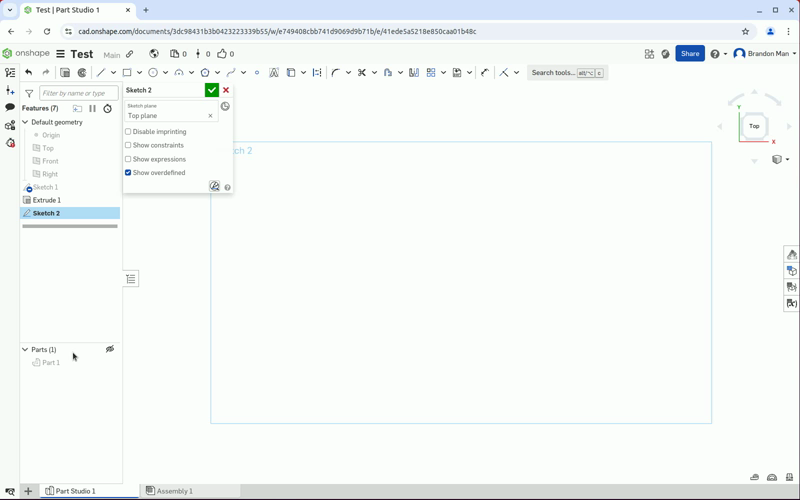
mouse_move(461, 282)
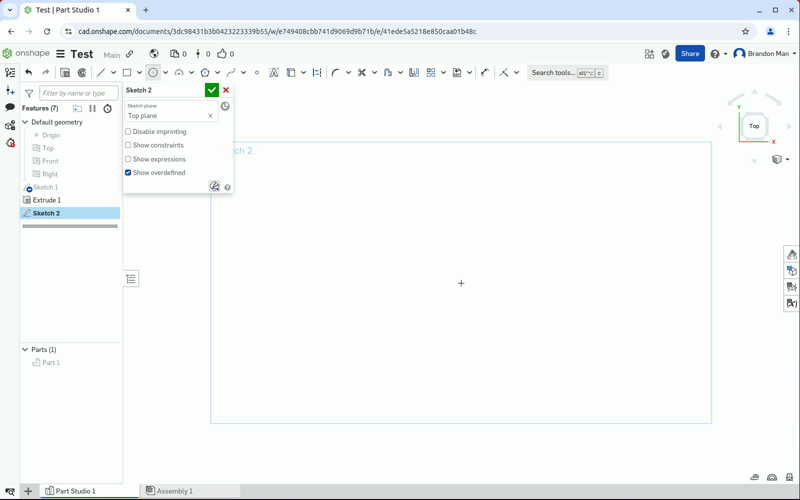
click(461, 282)
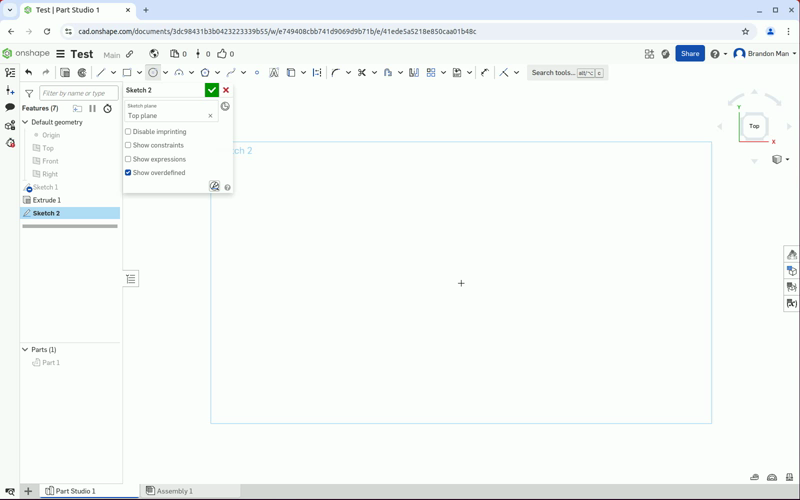
key_up(shift)
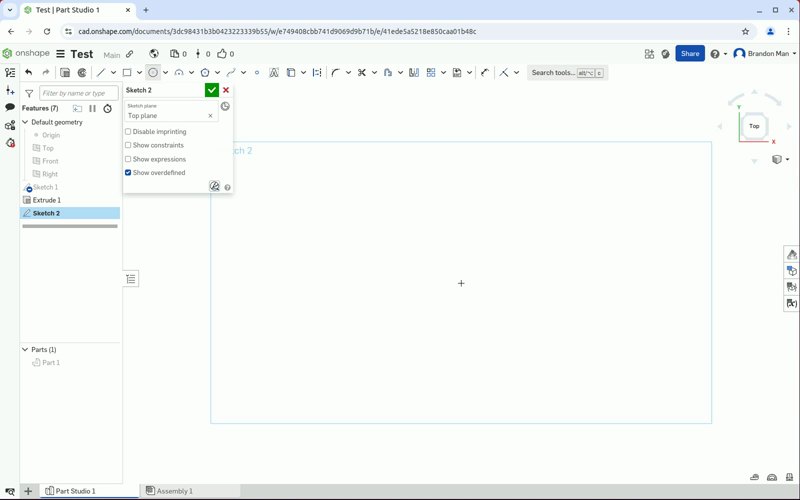
mouse_move(485, 282)
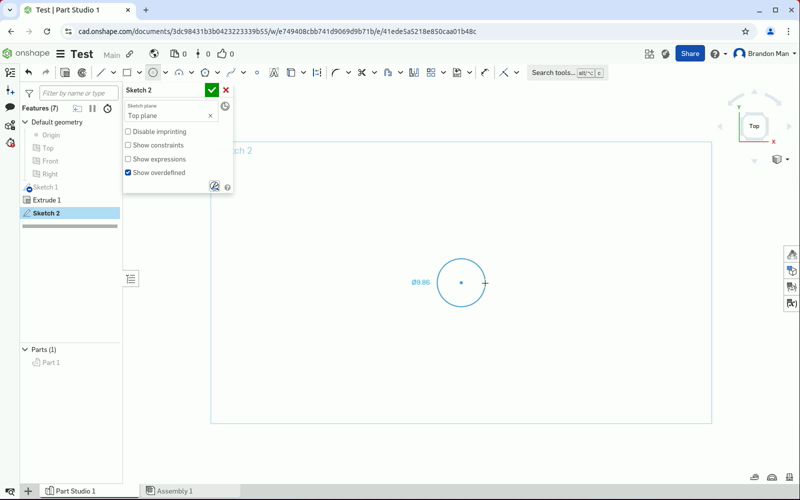
click(485, 282)
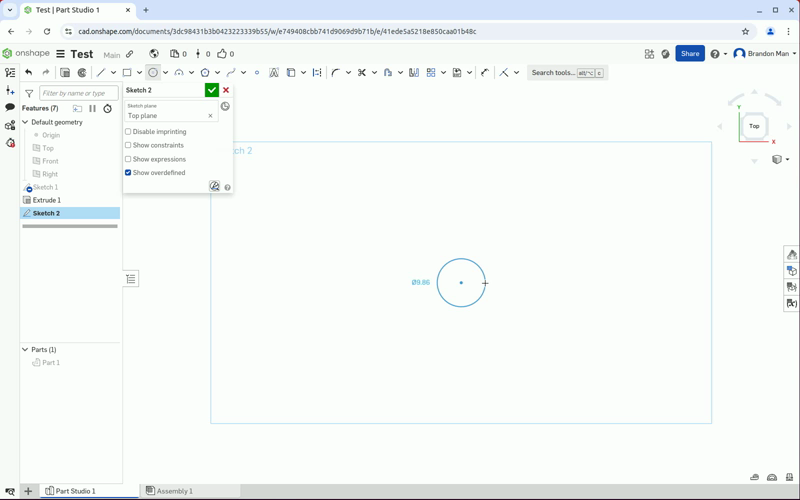
key(esc)
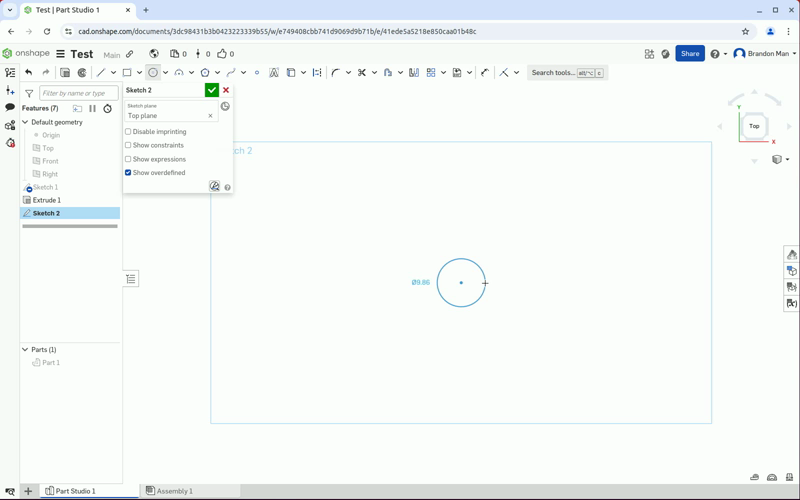
mouse_move(478, 288)
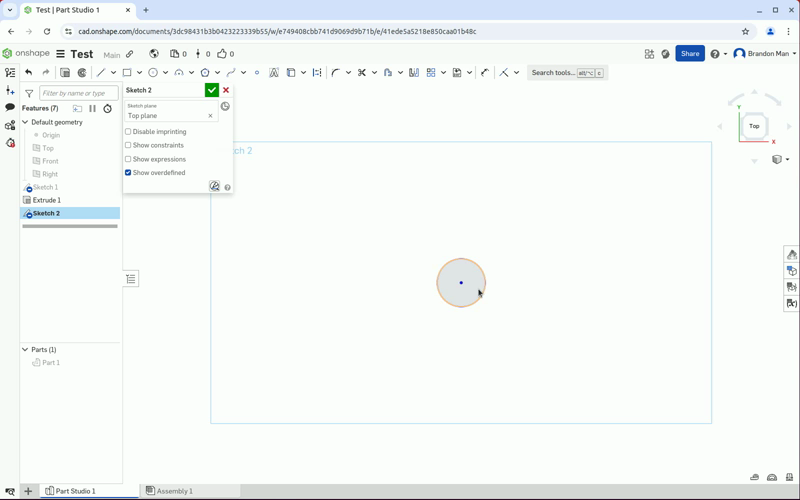
click(478, 288)
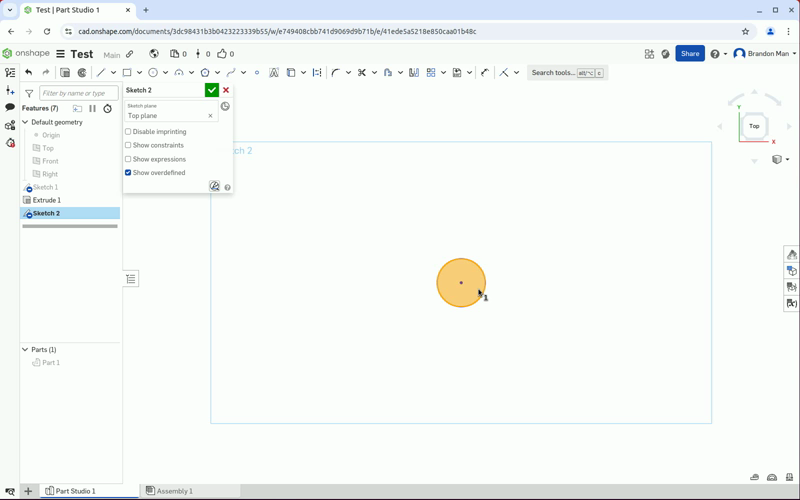
mouse_move(73, 352)
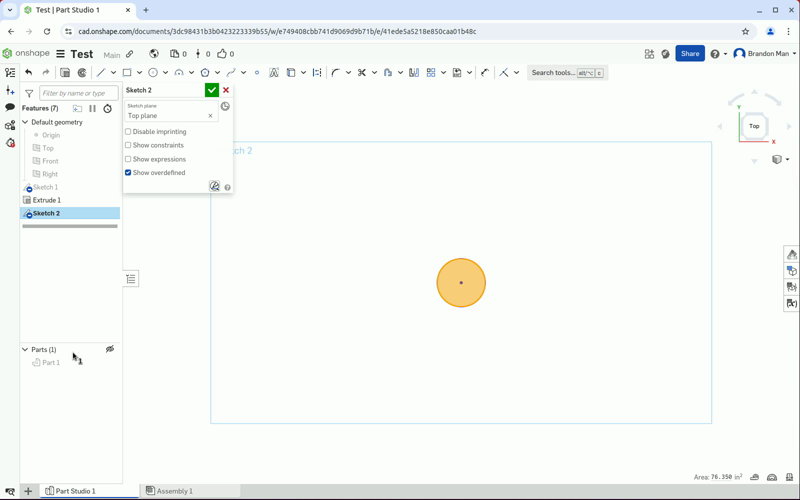
key(shift+y)
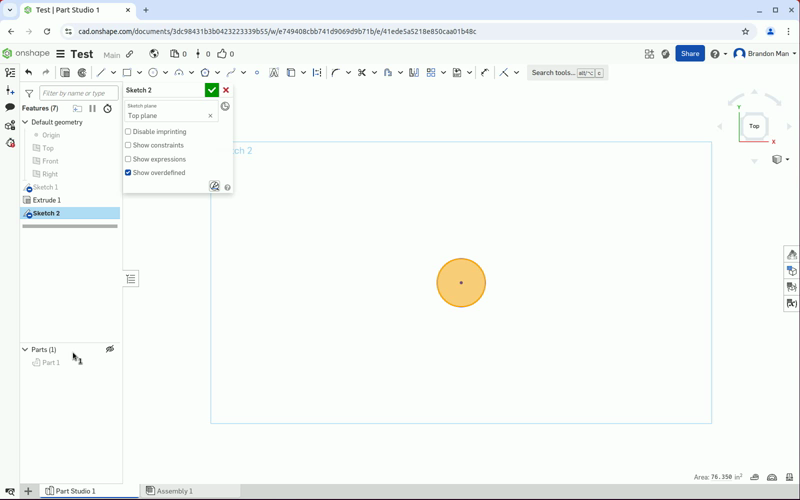
key(shift+e)
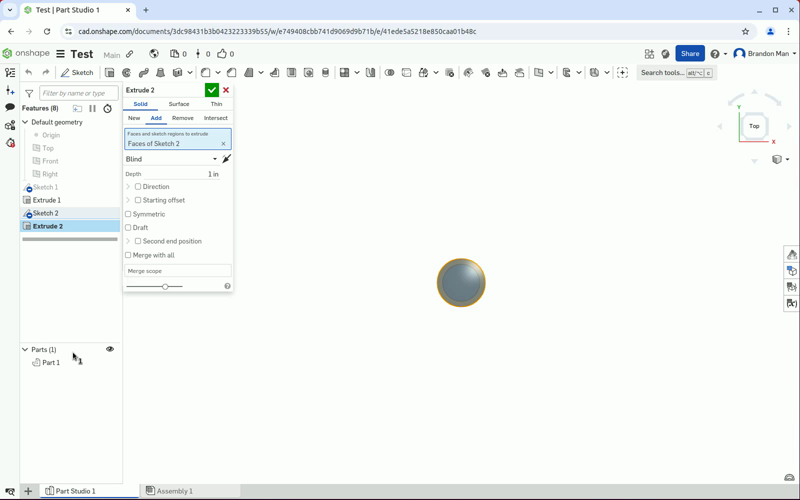
mouse_move(143, 106)
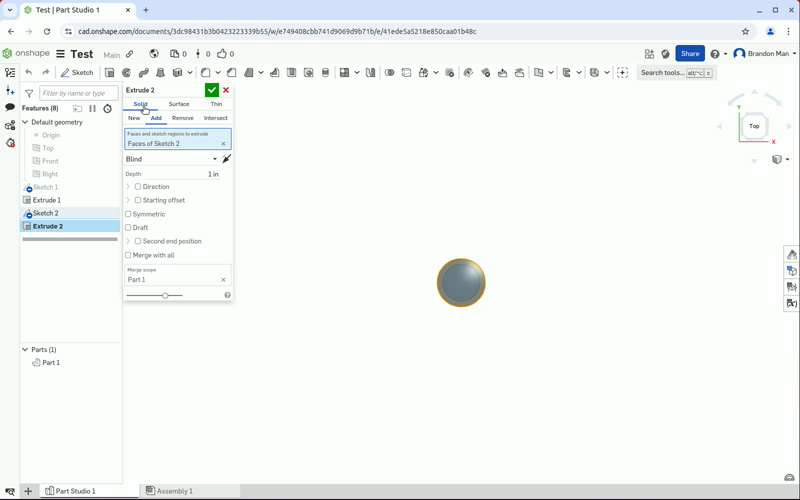
click(143, 106)
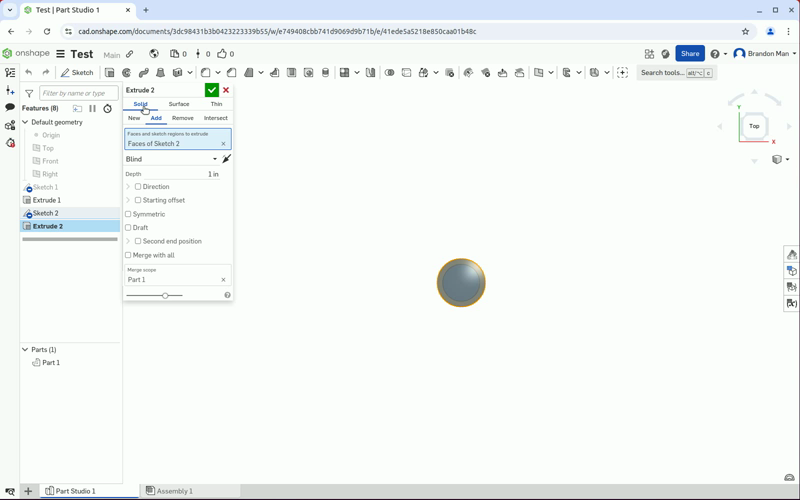
mouse_move(137, 120)
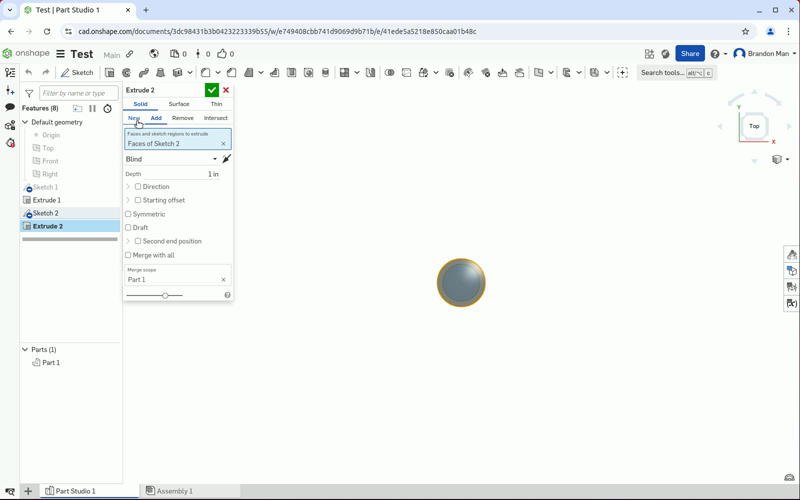
click(137, 120)
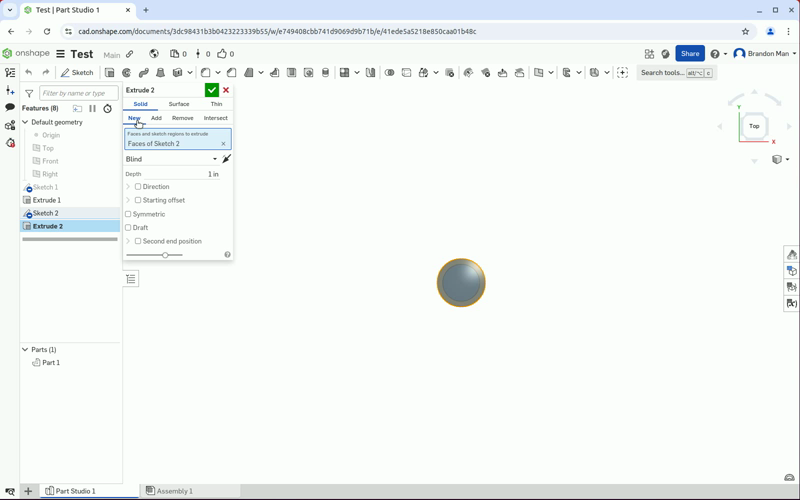
key(tab, 4)
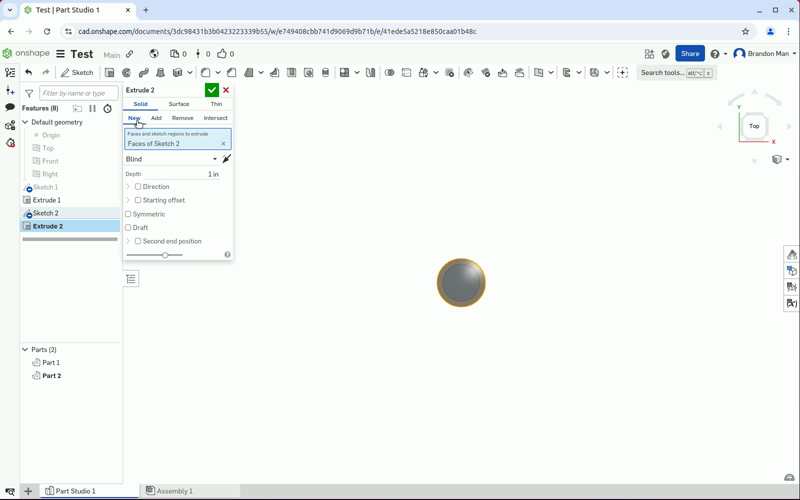
text(-8.666)
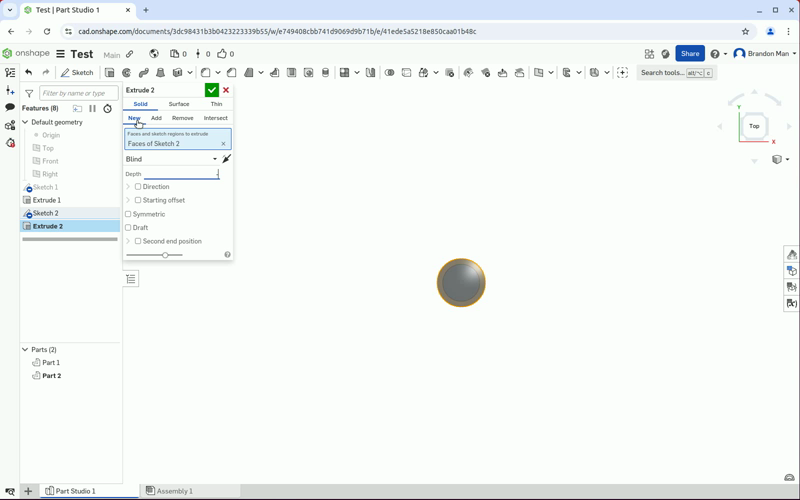
key(enter)
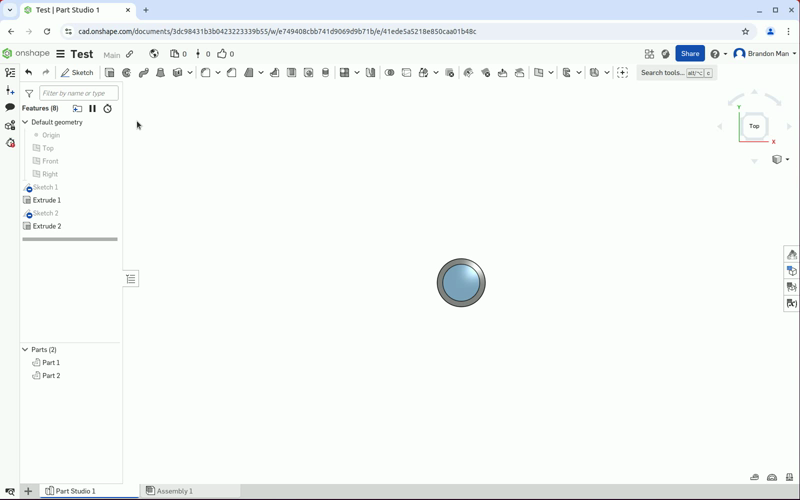
key(shift+h)
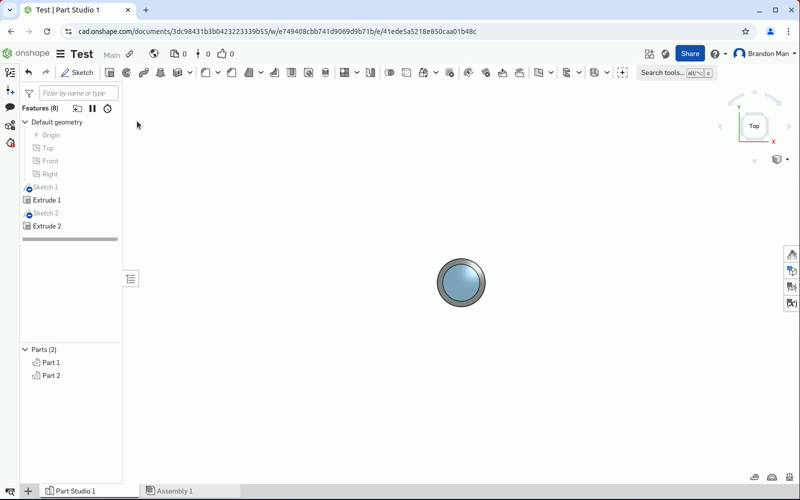
key(shift+h)
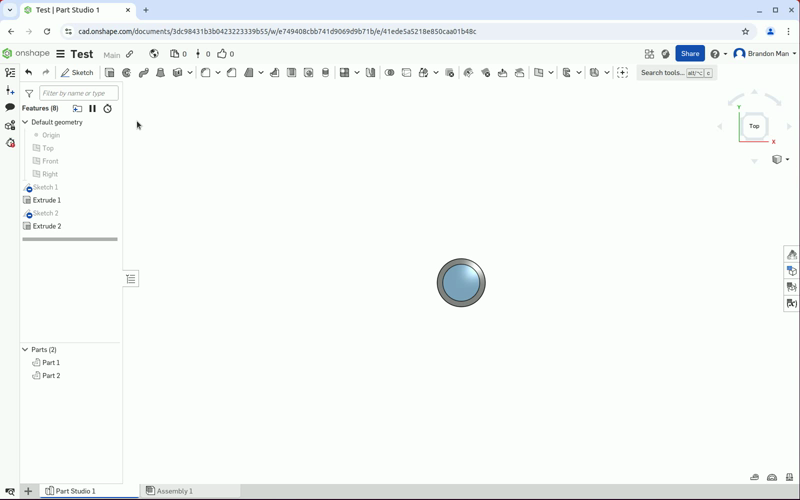
key(shift+7)
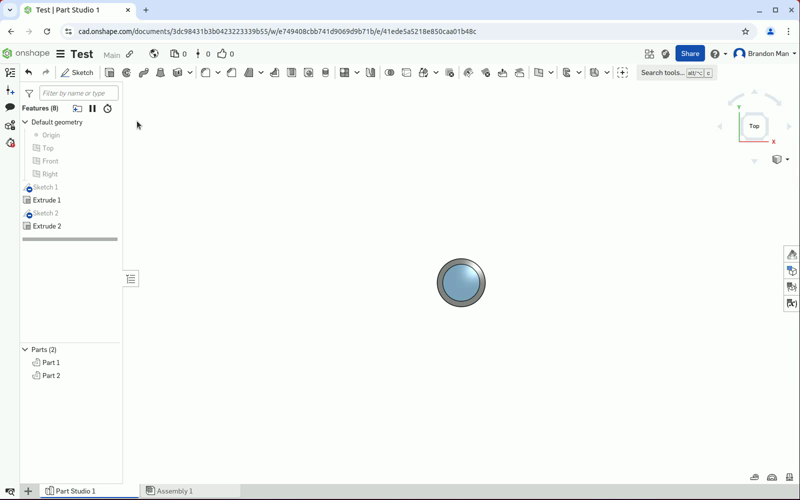
key(up, 3)
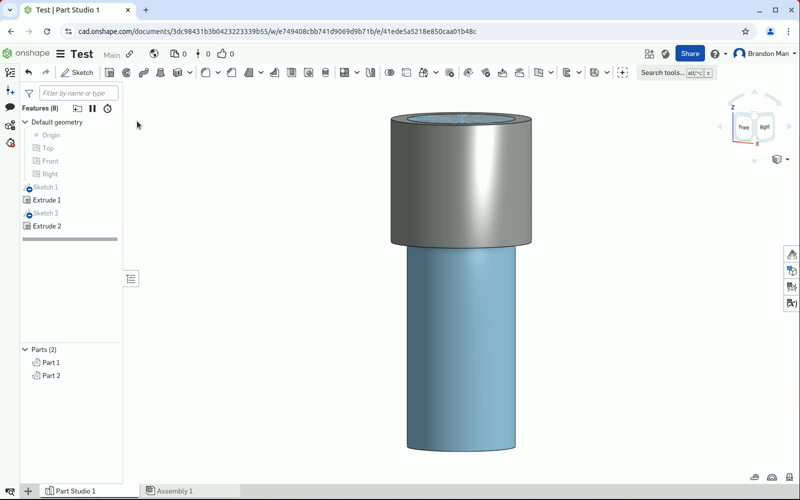
key(left, 3)
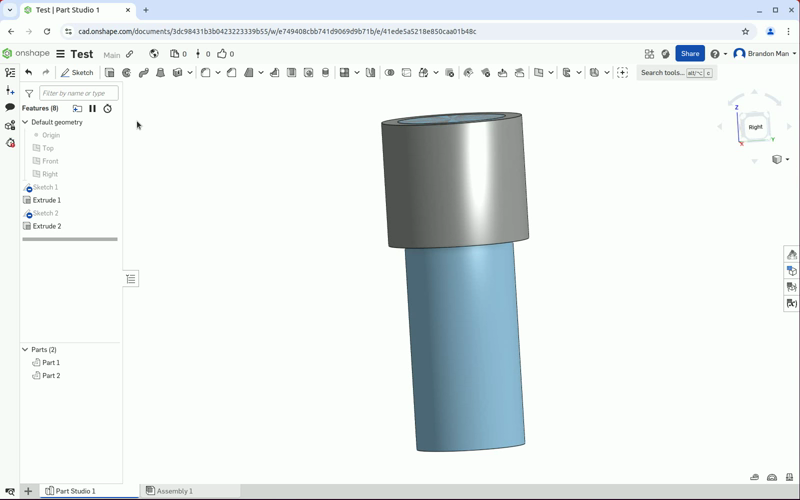
key(right, 3)
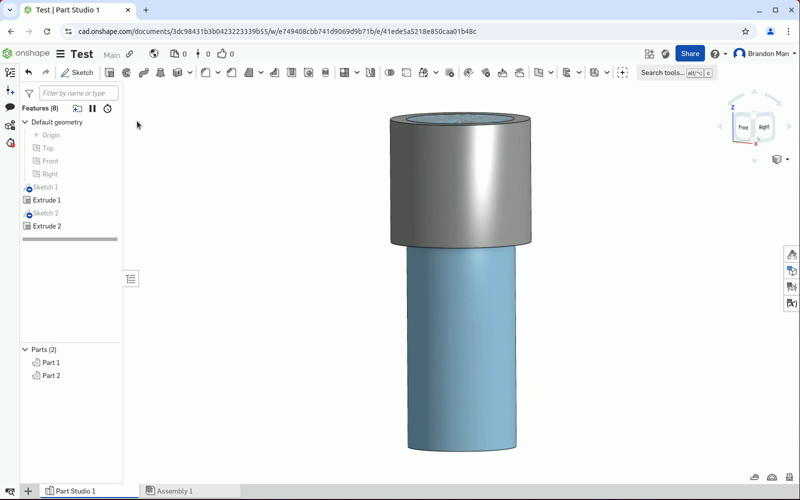
key(down, 3)
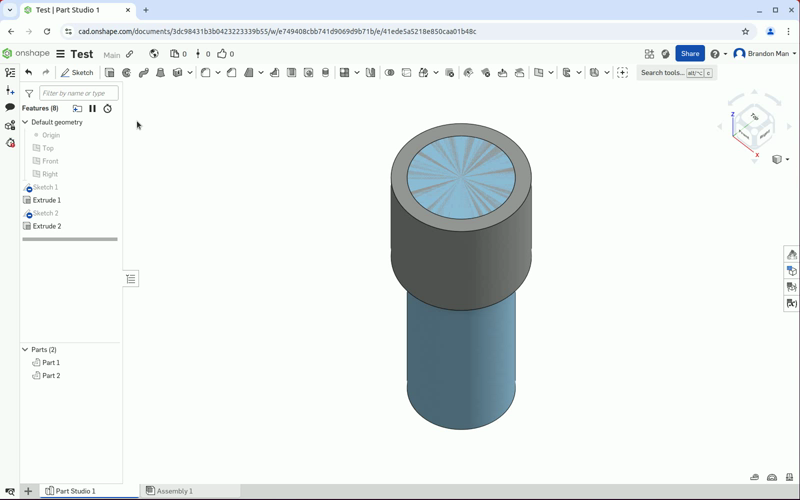
mouse_move(73, 189)
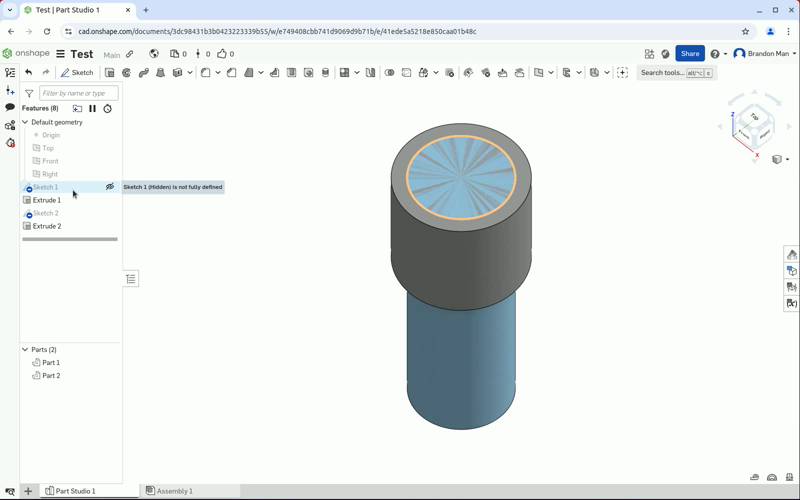
click(73, 189)